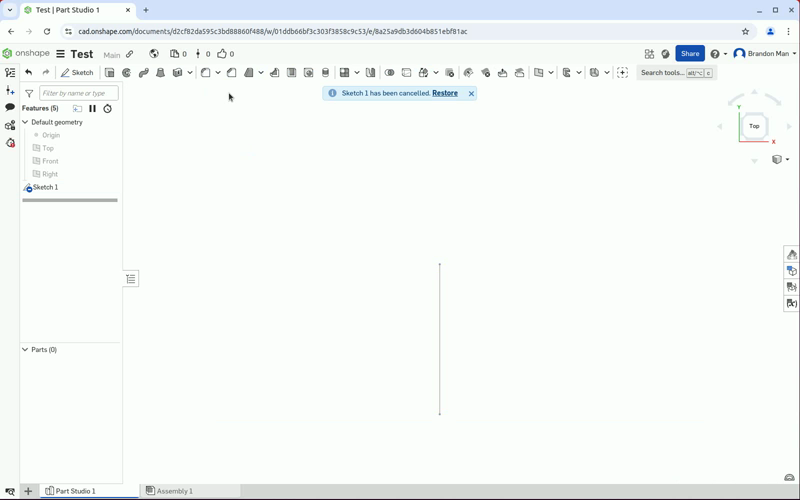
key(shift+h)
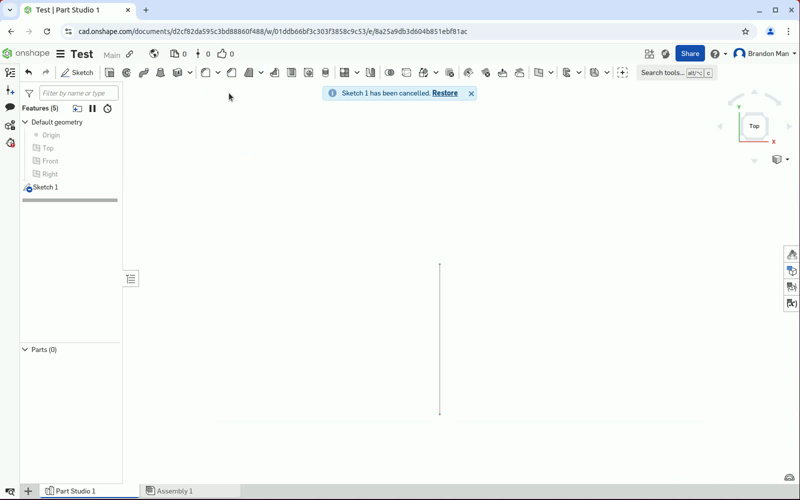
key(shift+s)
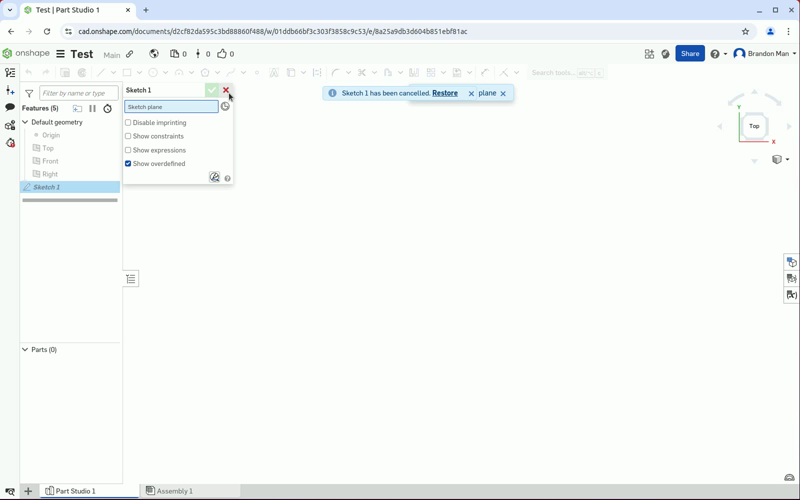
mouse_move(73, 150)
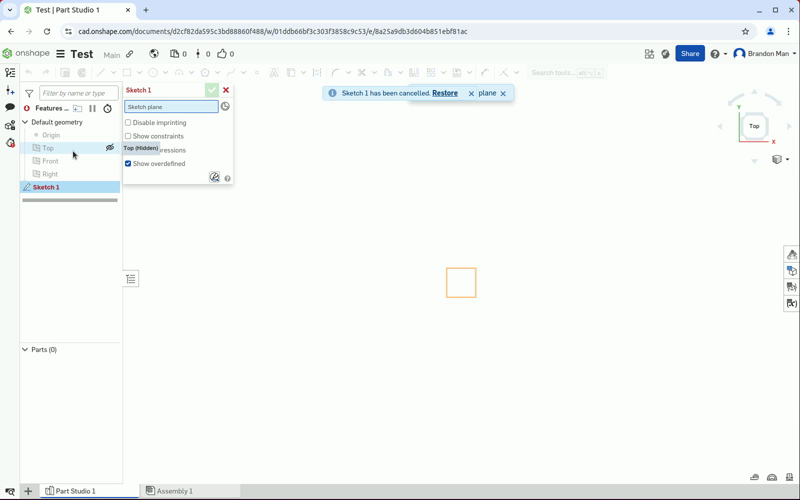
click(73, 150)
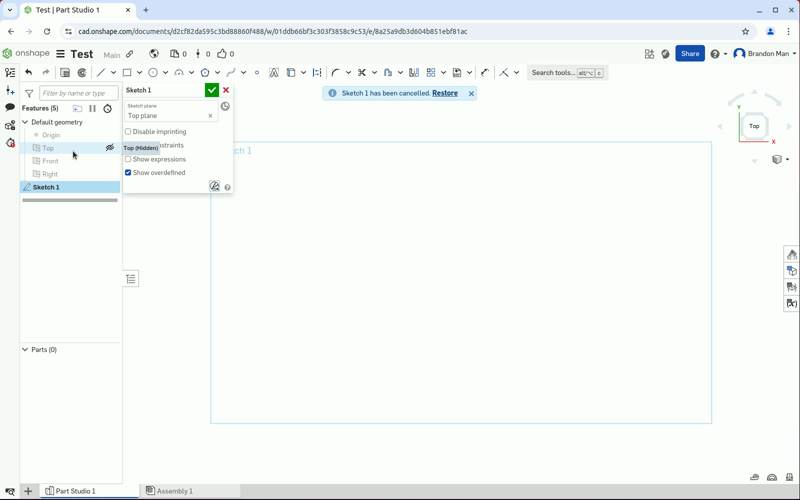
mouse_move(73, 352)
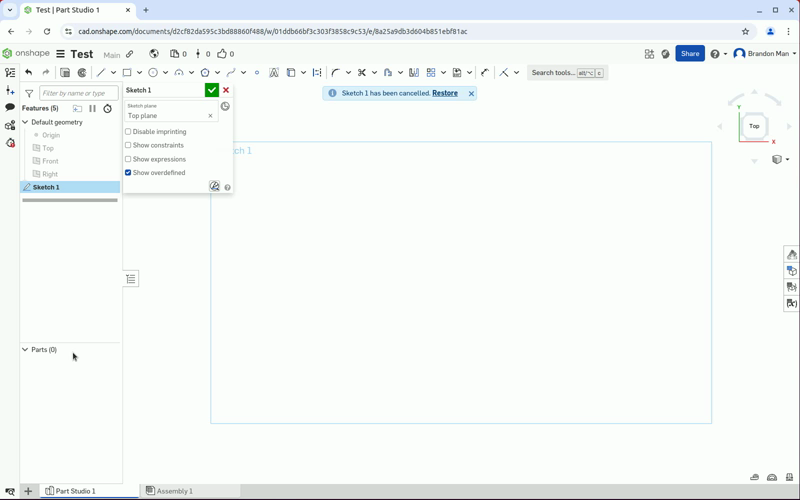
key(y)
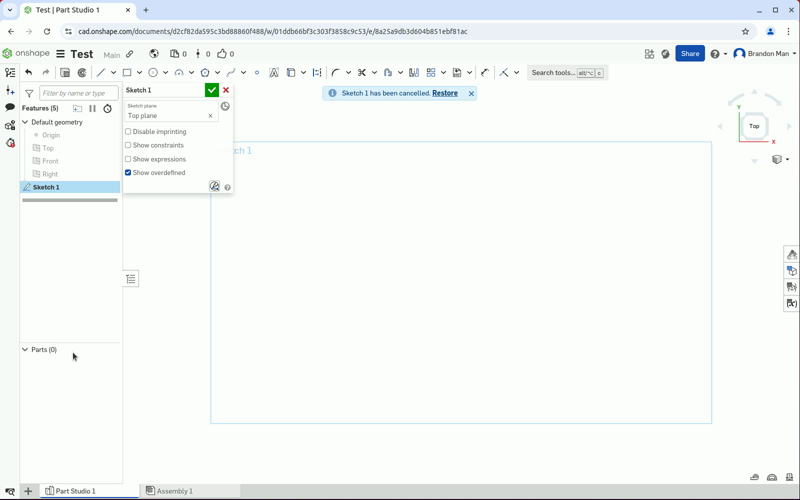
key(c)
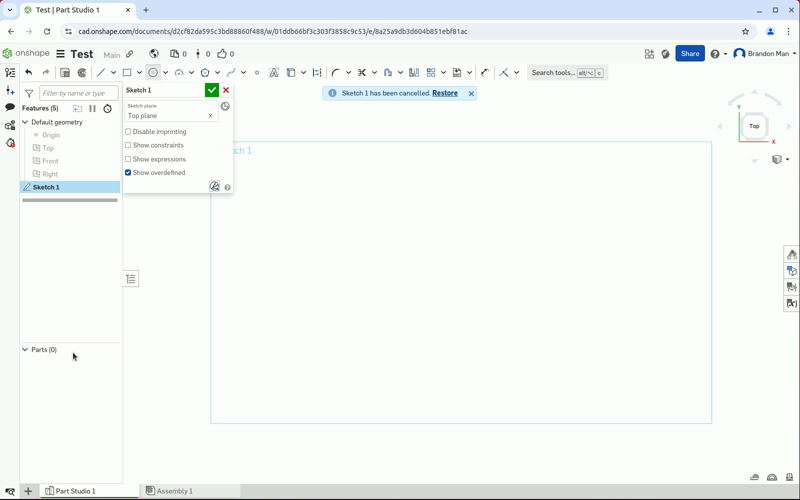
key_down(shift)
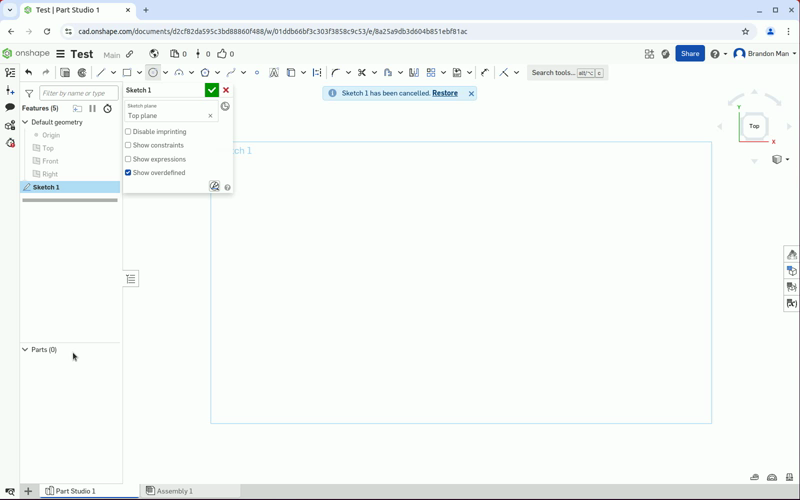
mouse_move(461, 282)
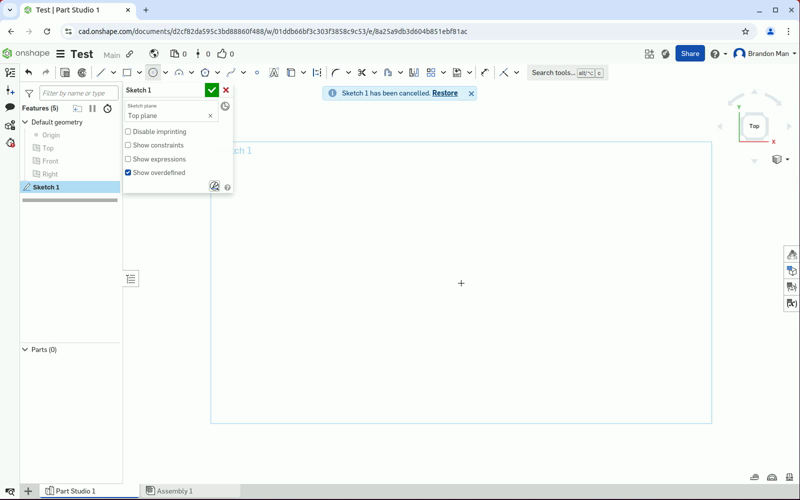
click(461, 282)
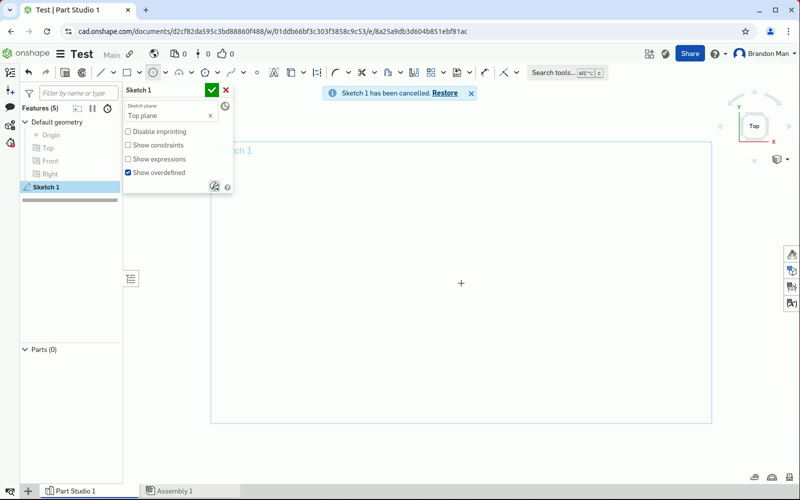
key_up(shift)
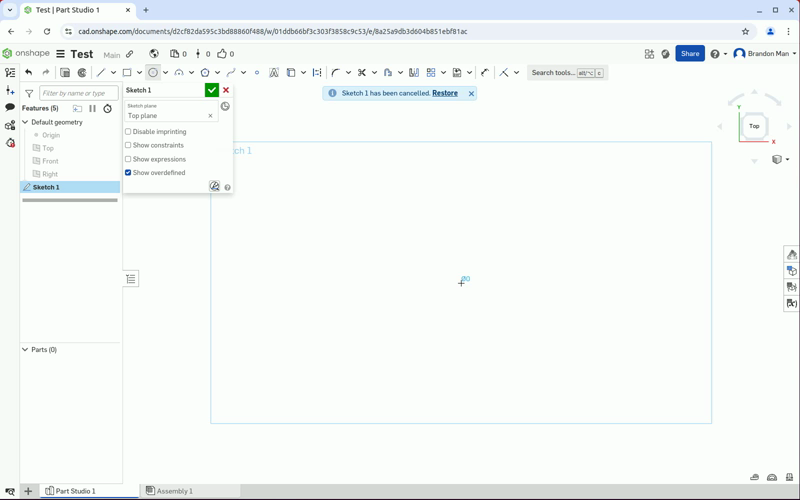
mouse_move(489, 282)
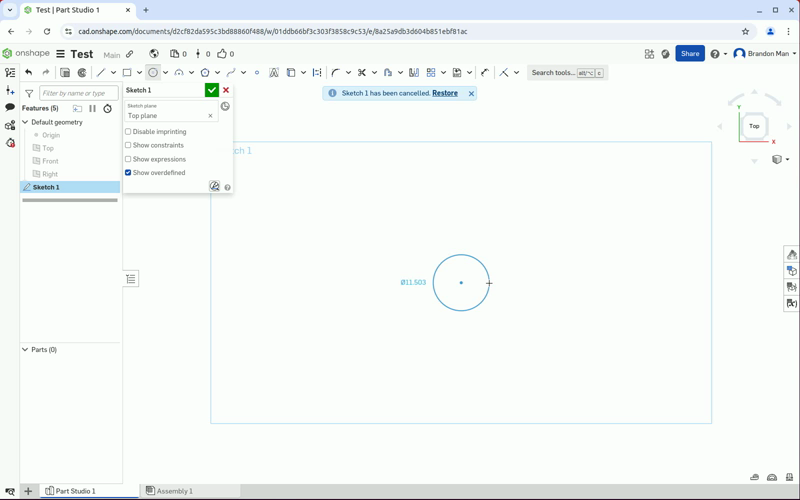
click(489, 282)
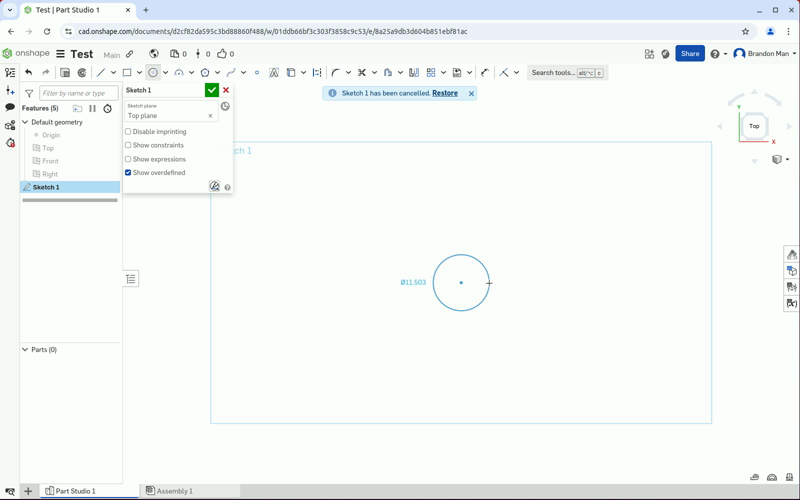
key(esc)
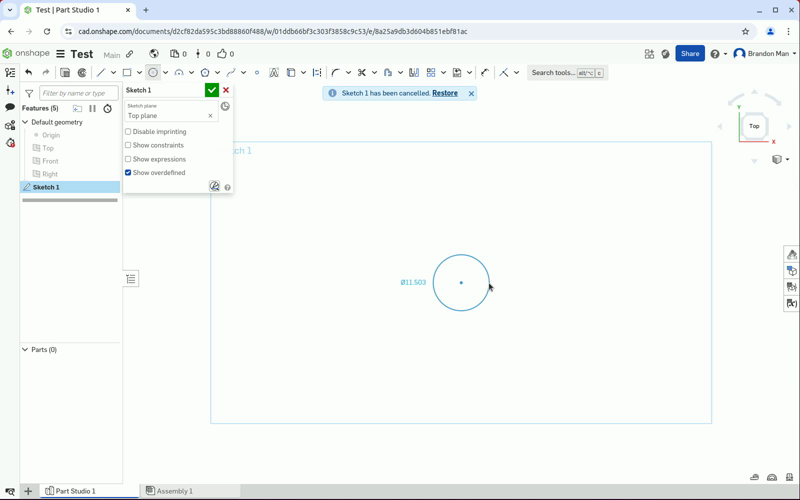
mouse_move(475, 277)
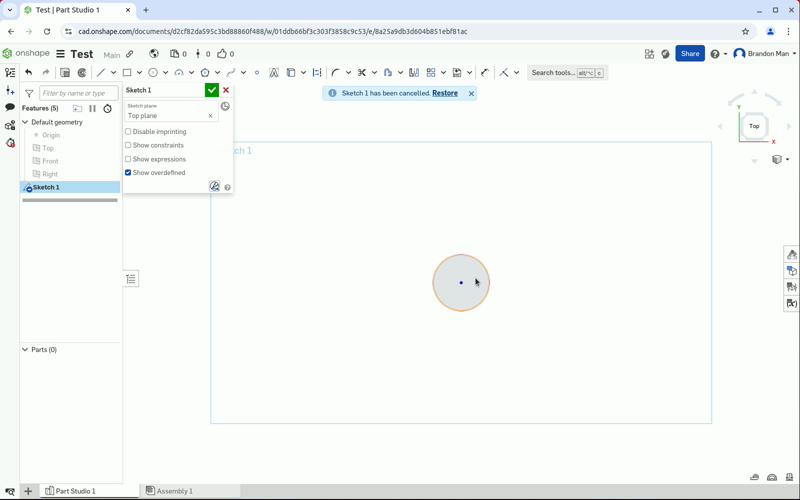
click(475, 277)
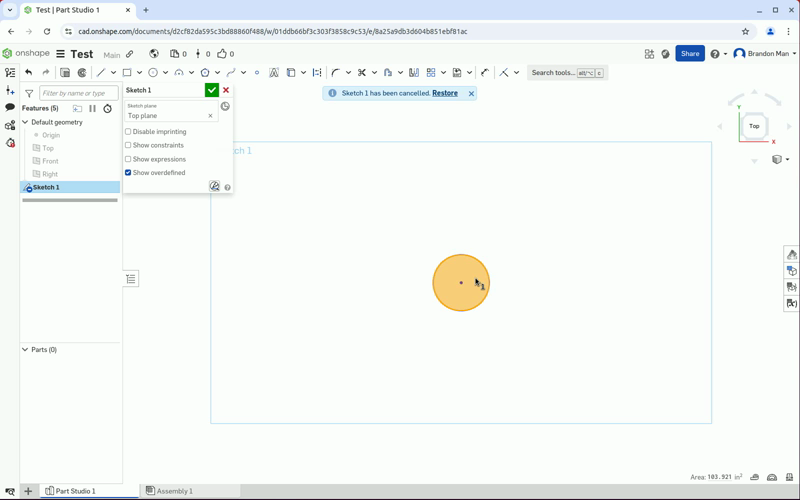
mouse_move(73, 352)
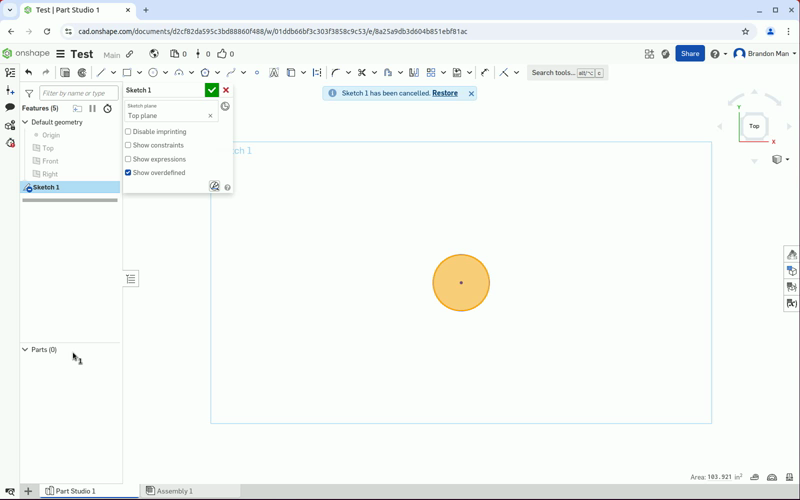
key(shift+y)
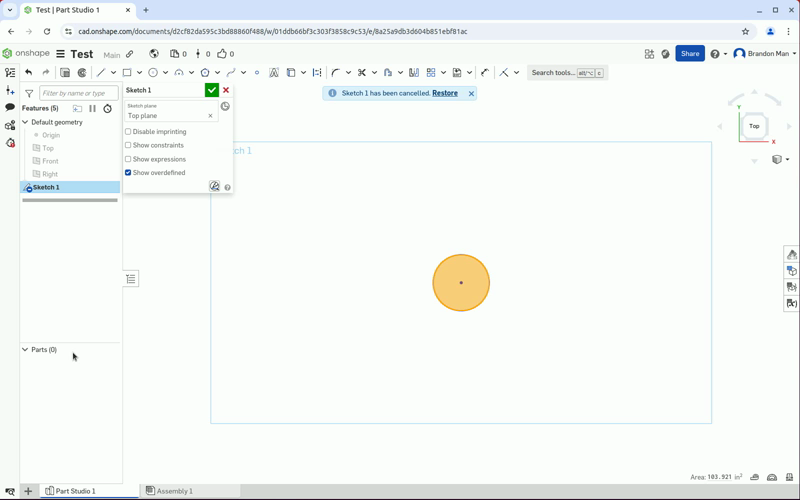
key(shift+e)
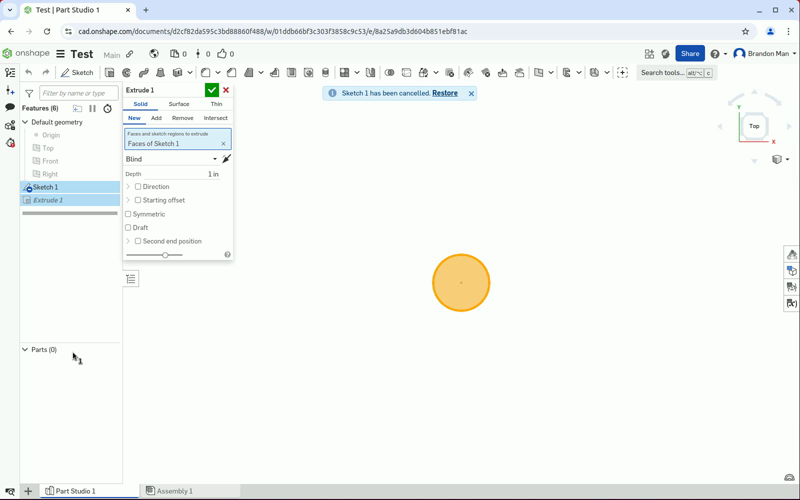
mouse_move(143, 106)
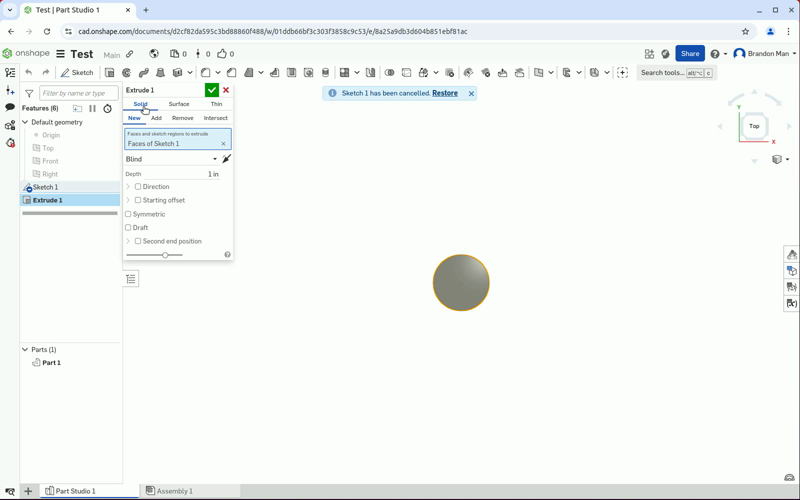
click(143, 106)
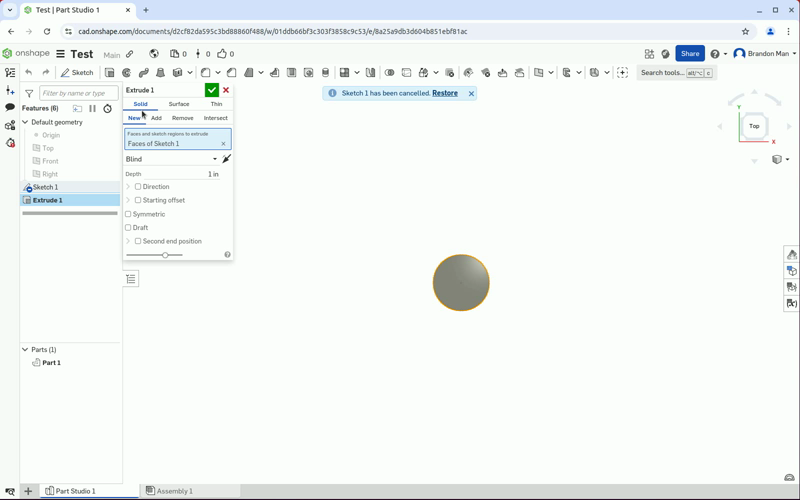
mouse_move(137, 120)
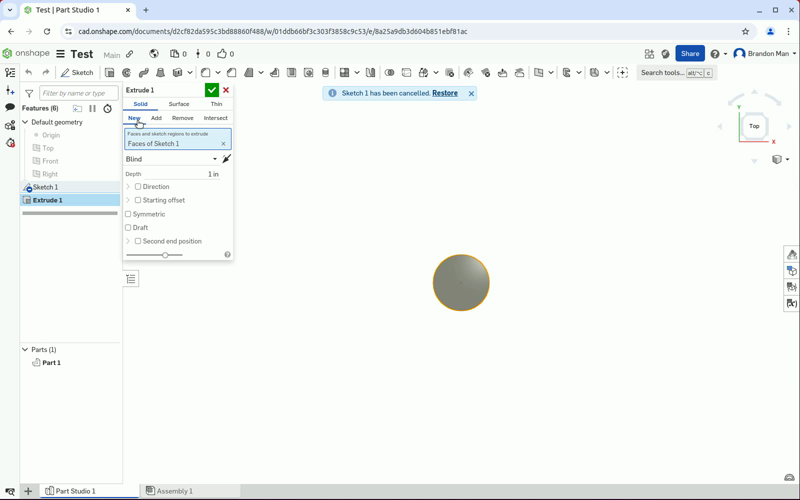
click(137, 120)
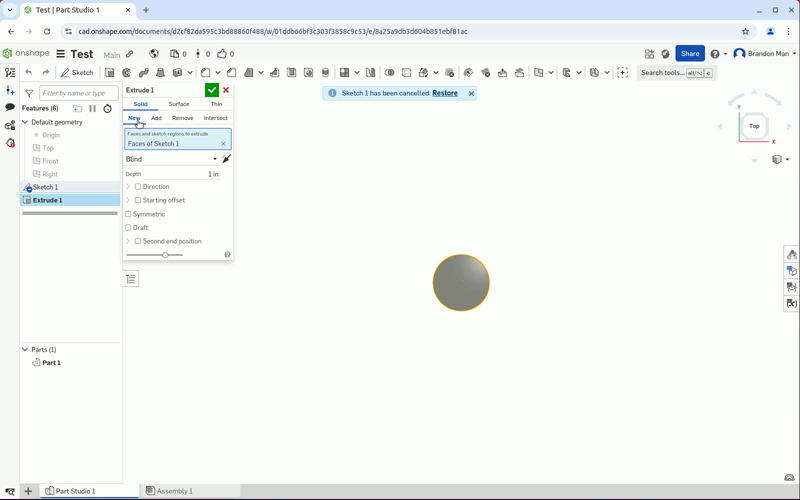
key(tab, 4)
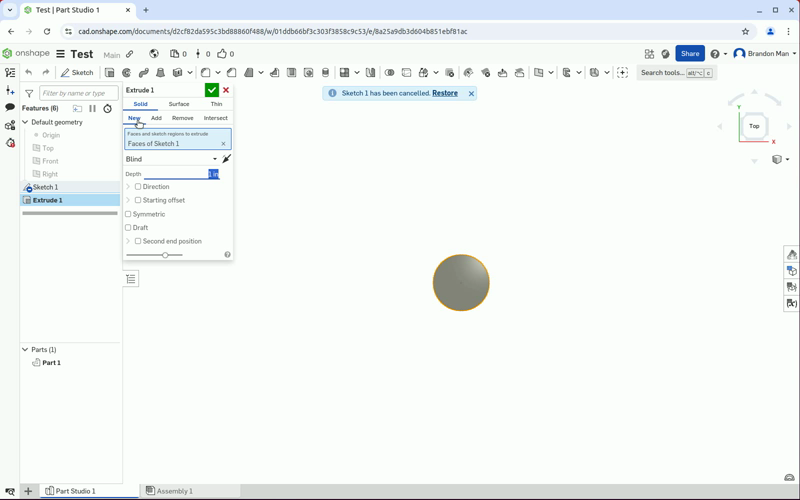
text(2.166)
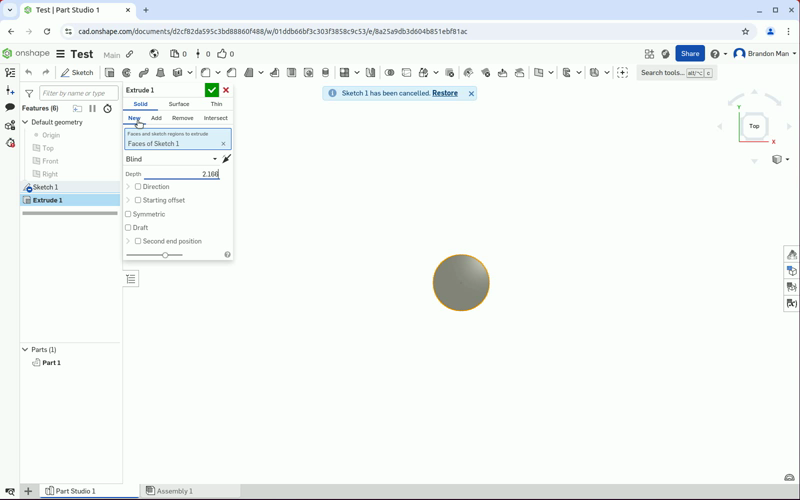
key(enter)
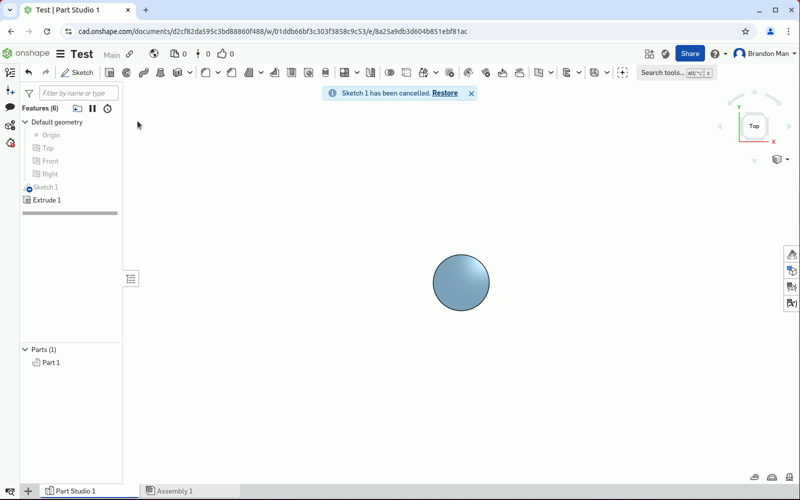
key(shift+h)
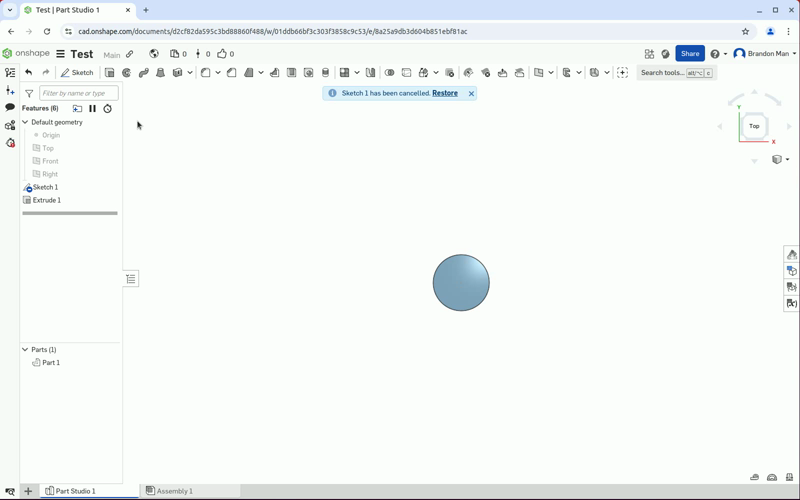
key(shift+h)
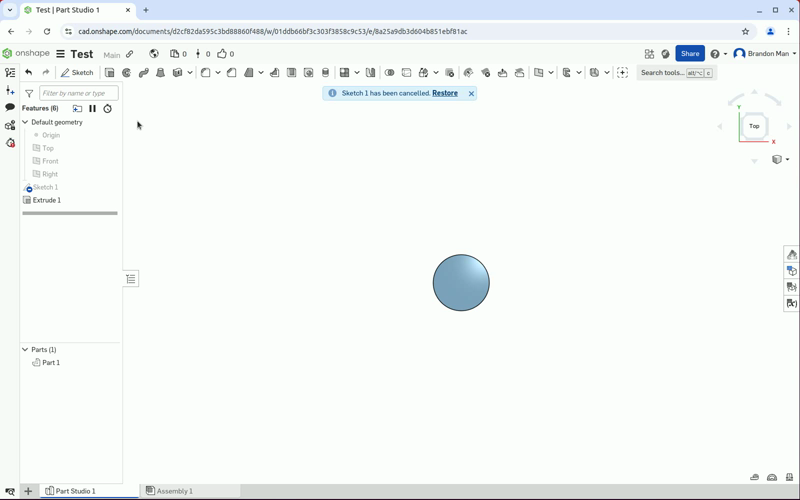
mouse_move(73, 189)
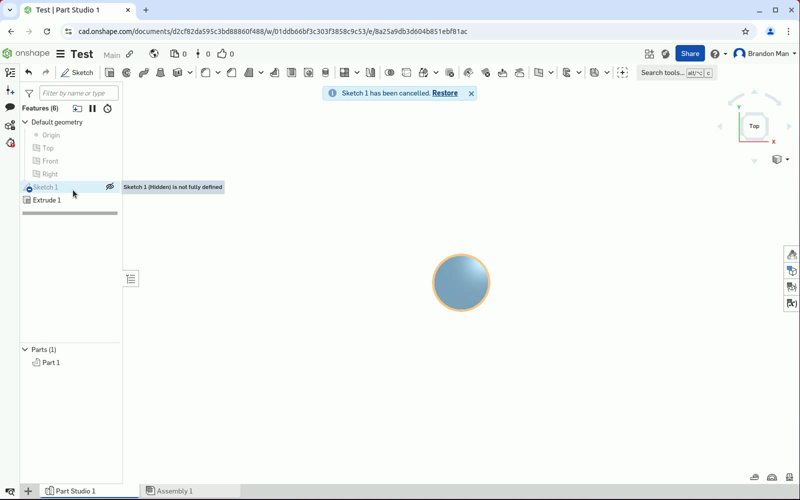
click(73, 189)
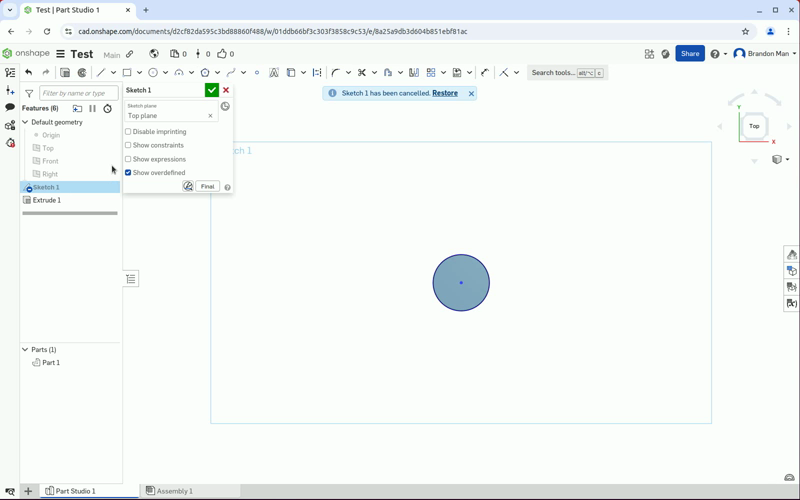
mouse_move(229, 92)
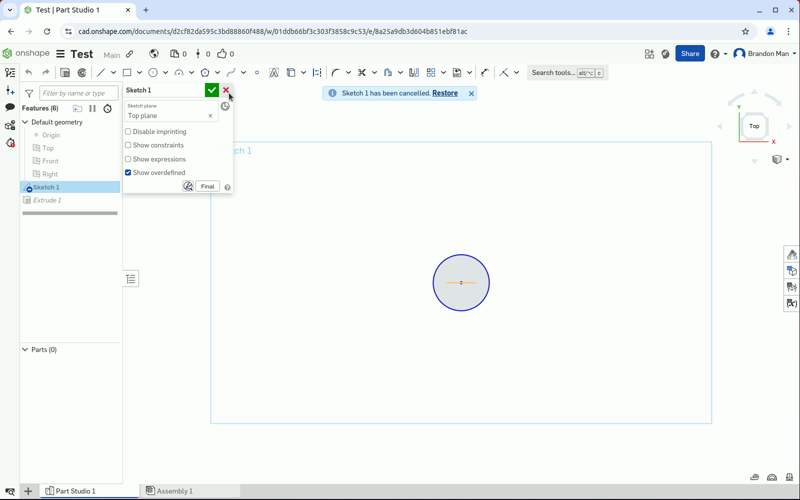
click(229, 92)
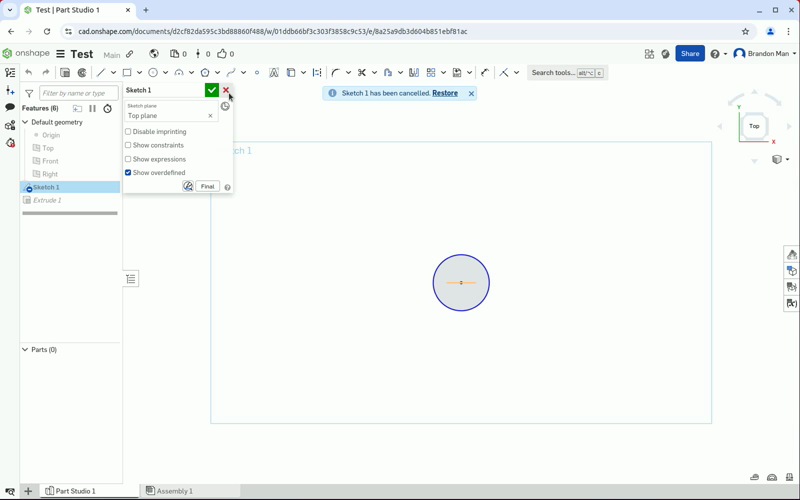
key(shift+s)
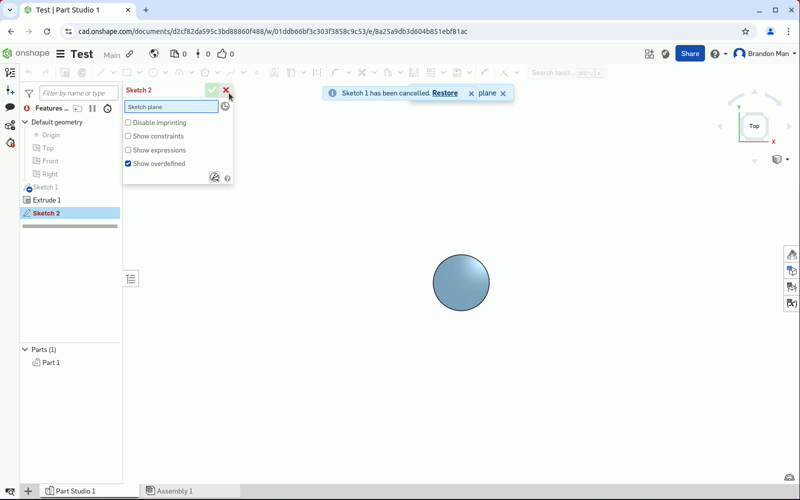
mouse_move(73, 150)
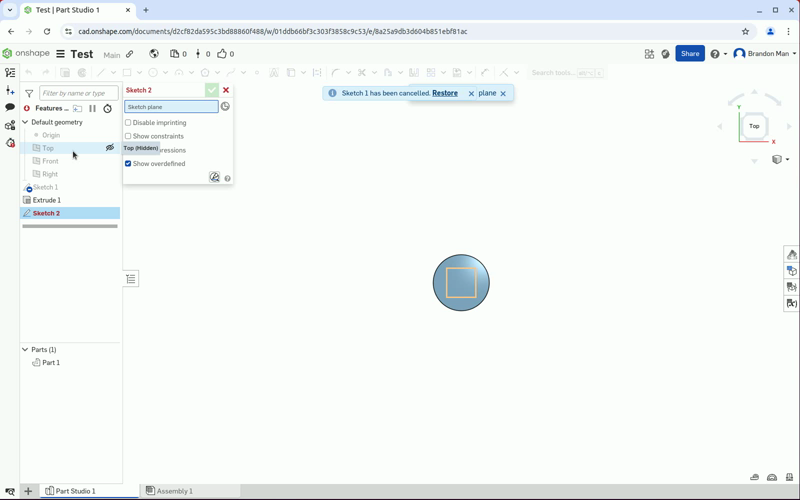
click(73, 150)
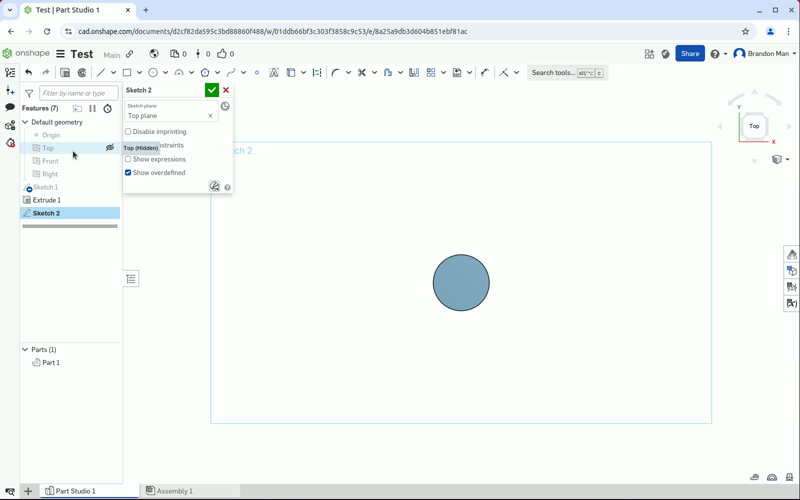
mouse_move(73, 352)
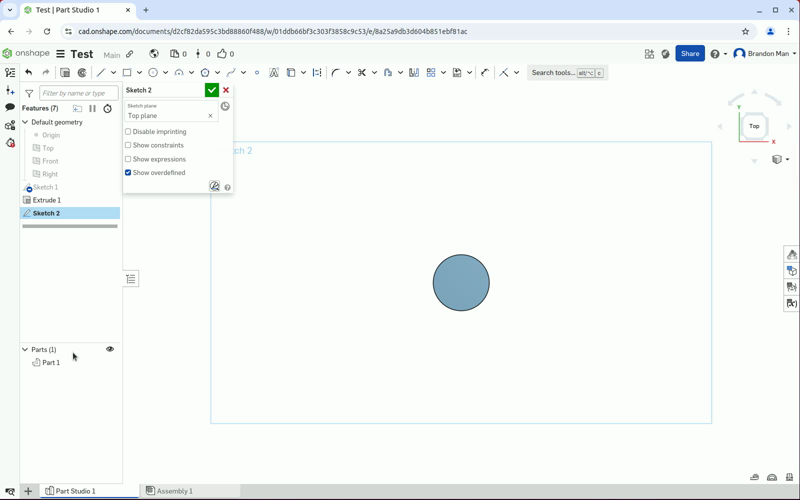
key(y)
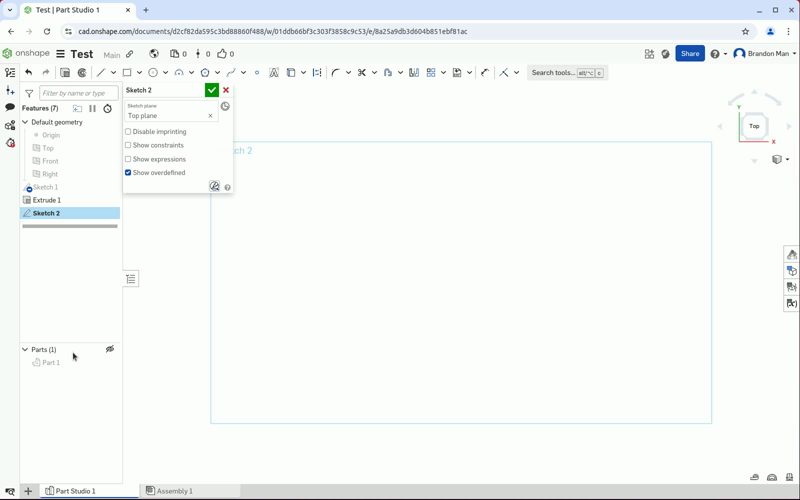
key(c)
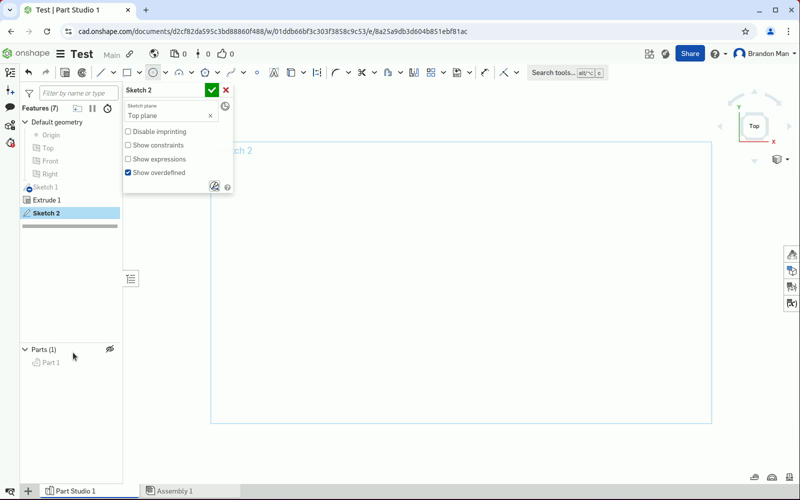
key_down(shift)
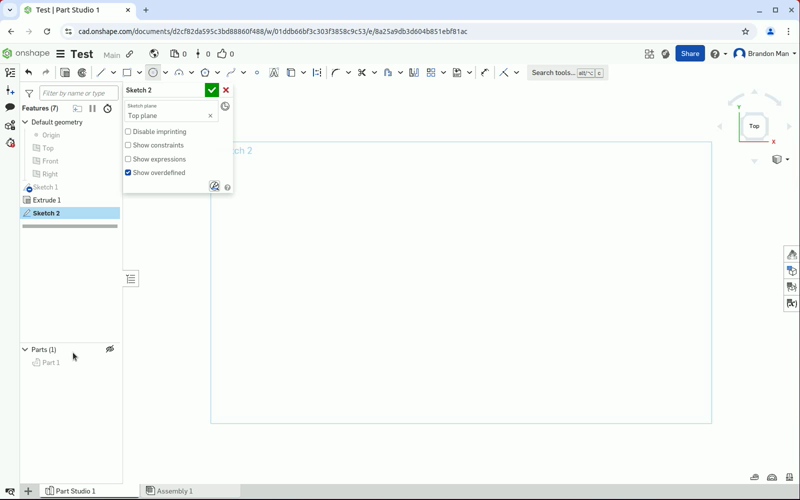
mouse_move(461, 282)
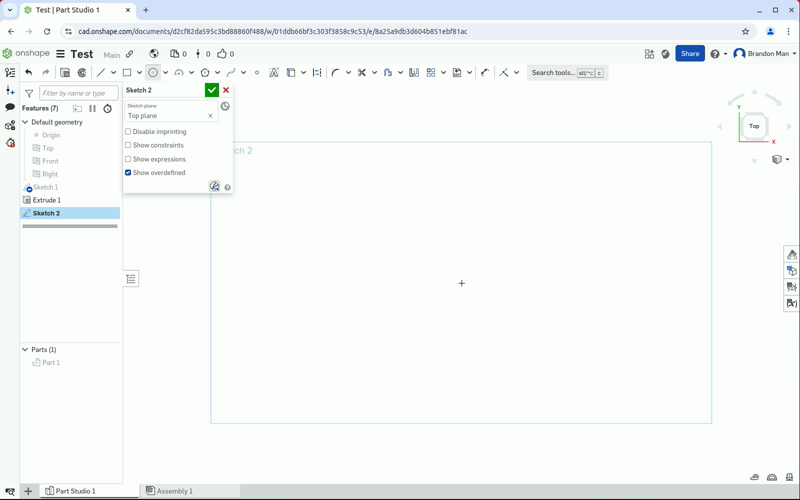
click(461, 282)
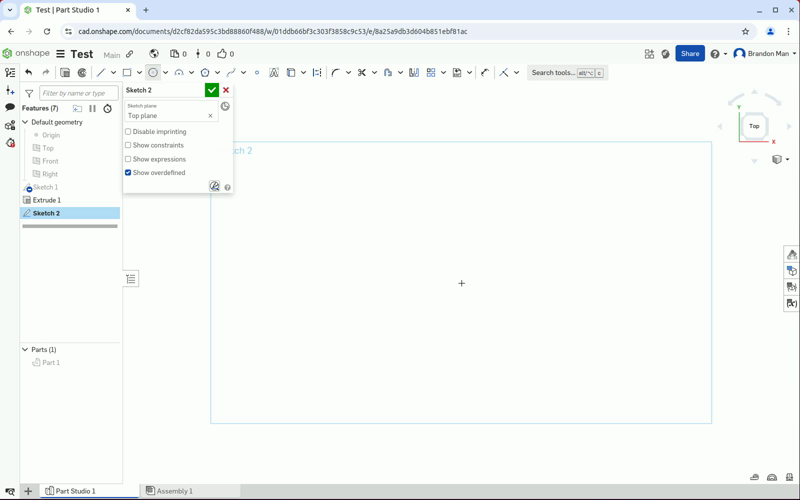
key_up(shift)
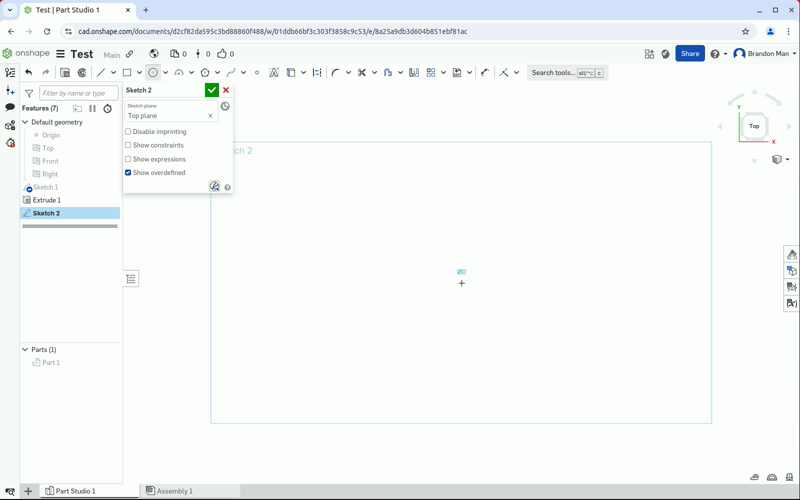
mouse_move(482, 282)
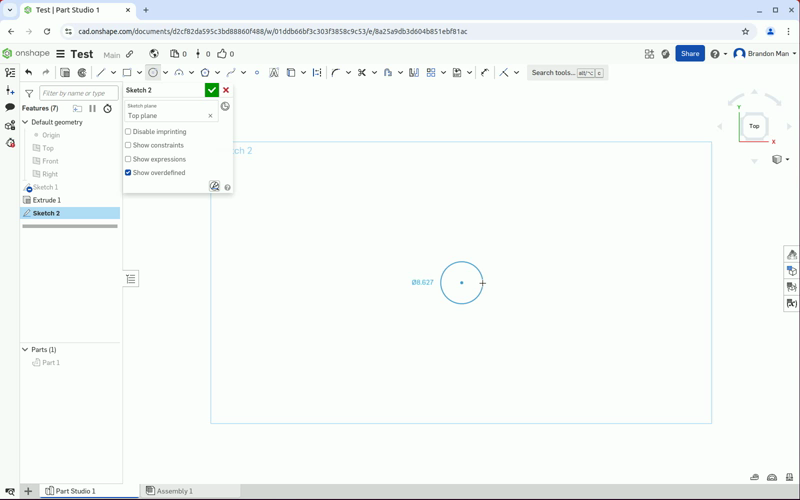
click(482, 282)
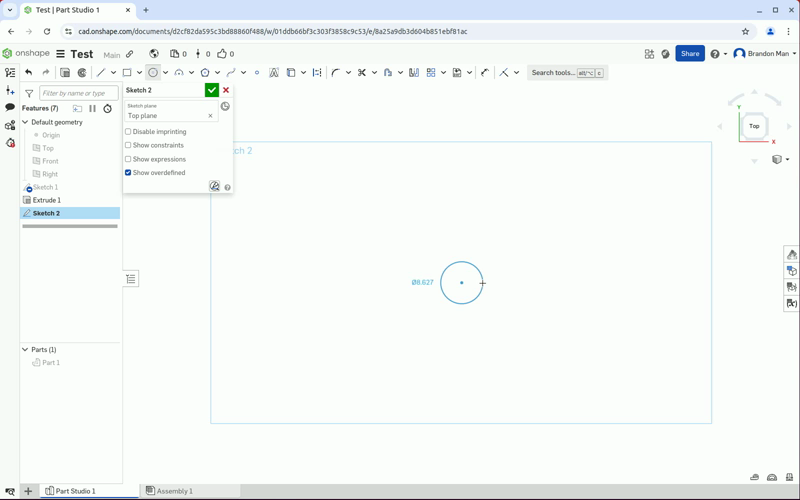
key(esc)
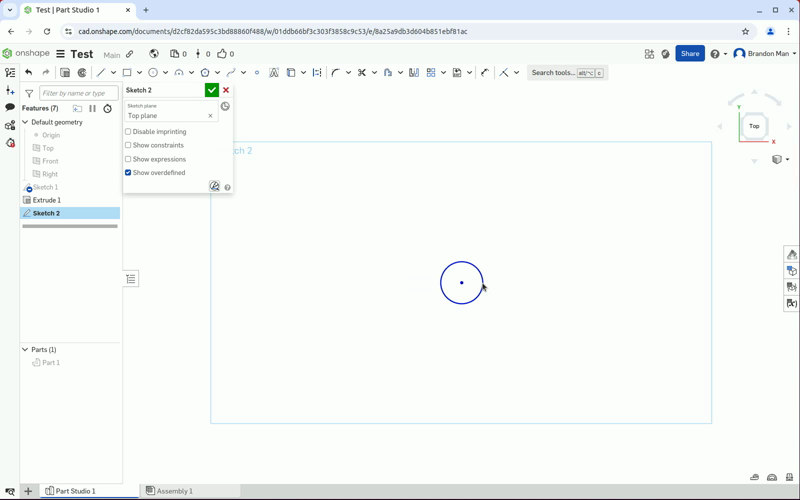
mouse_move(470, 298)
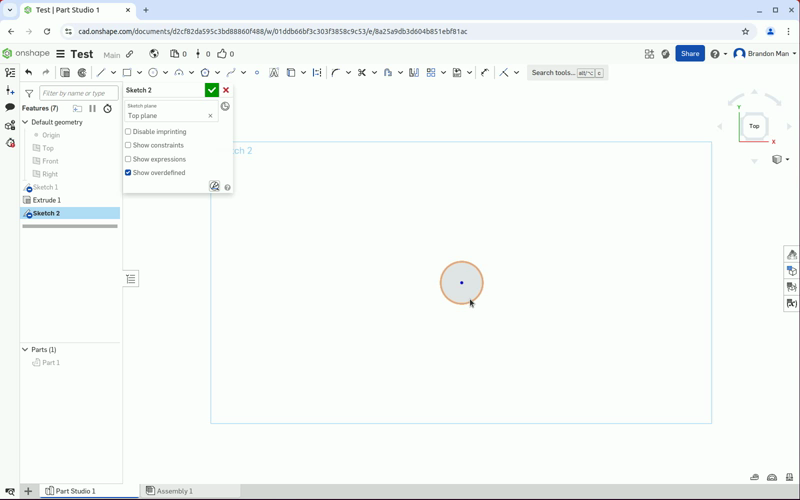
scroll(6)
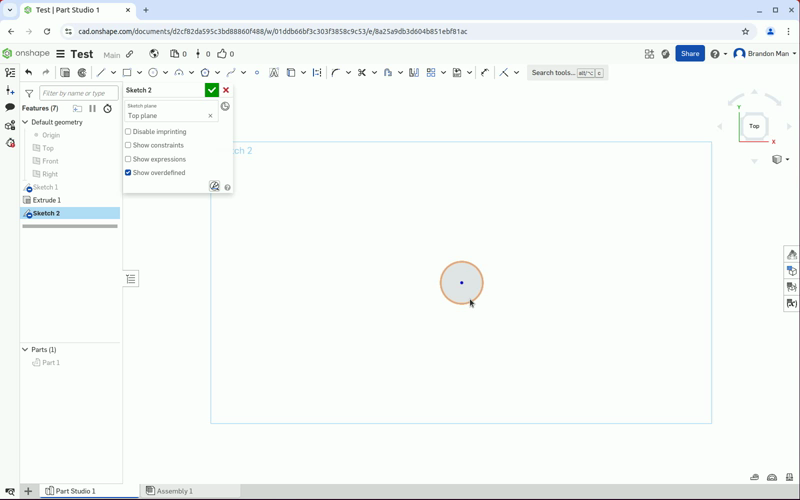
scroll(6)
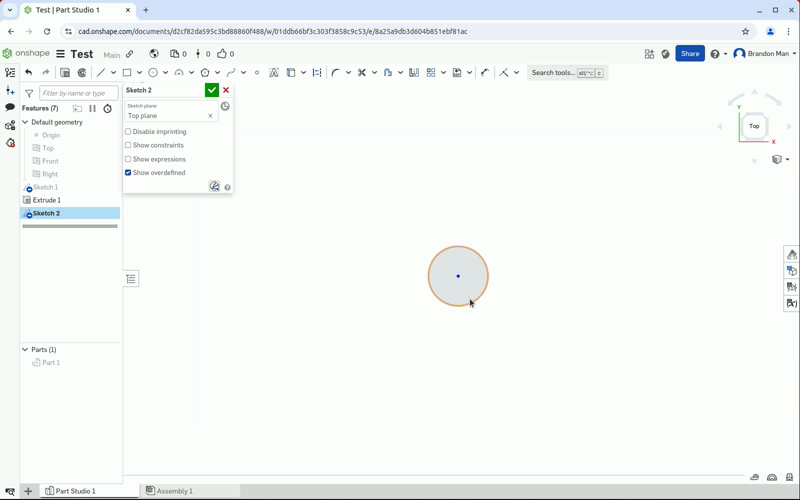
scroll(6)
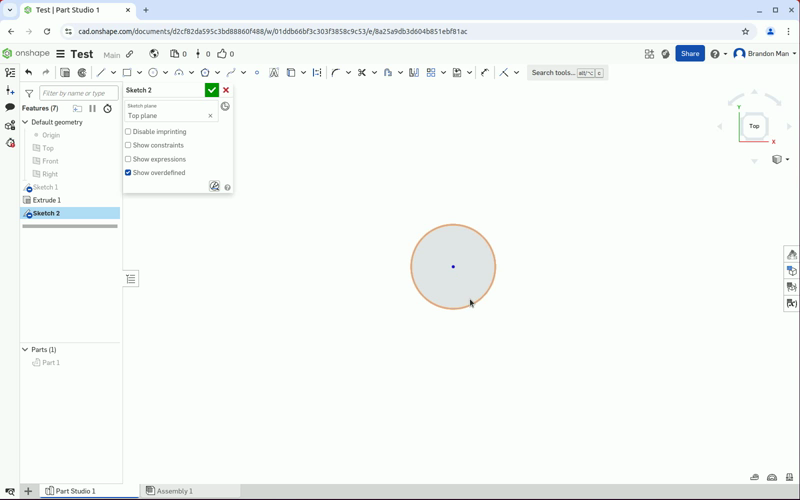
scroll(6)
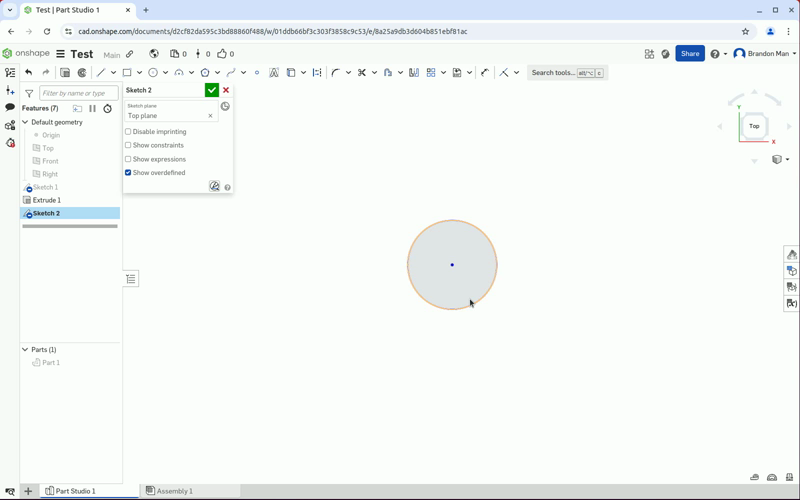
scroll(6)
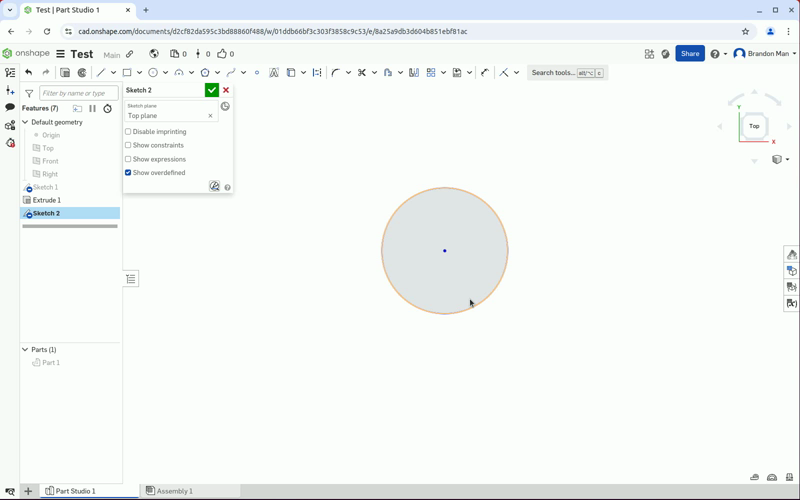
scroll(6)
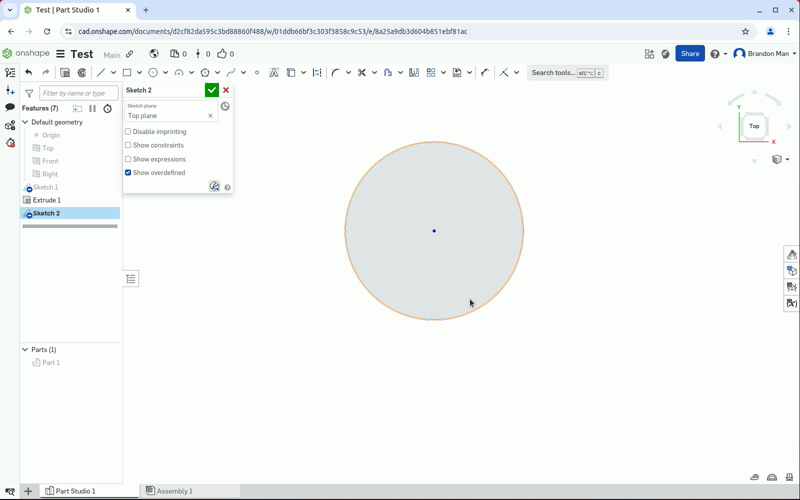
scroll(6)
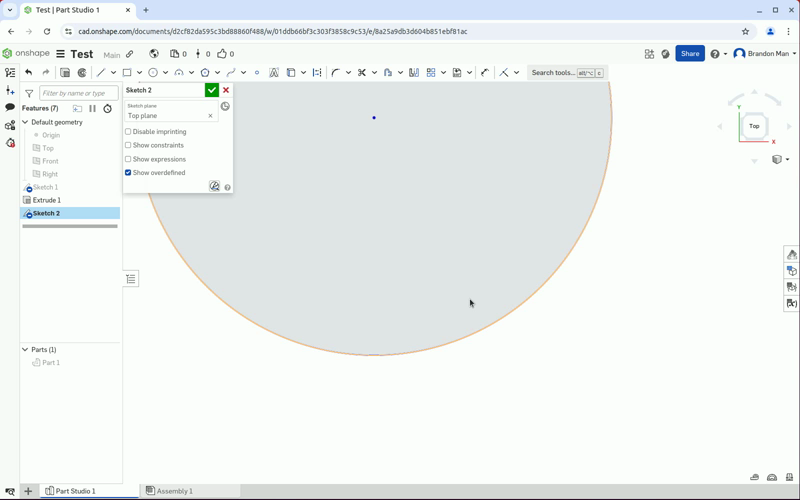
click(470, 298)
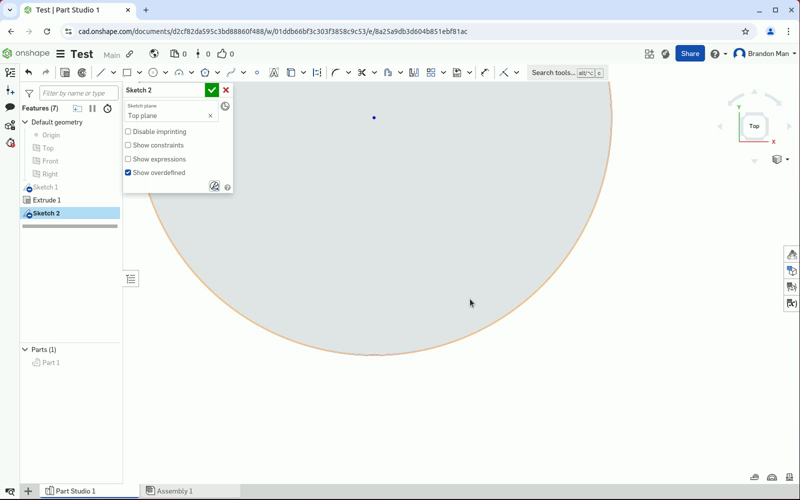
scroll(-6)
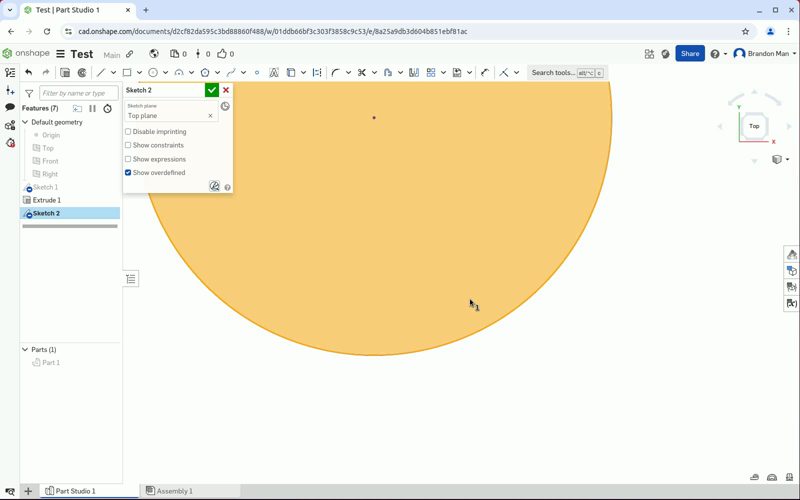
scroll(-6)
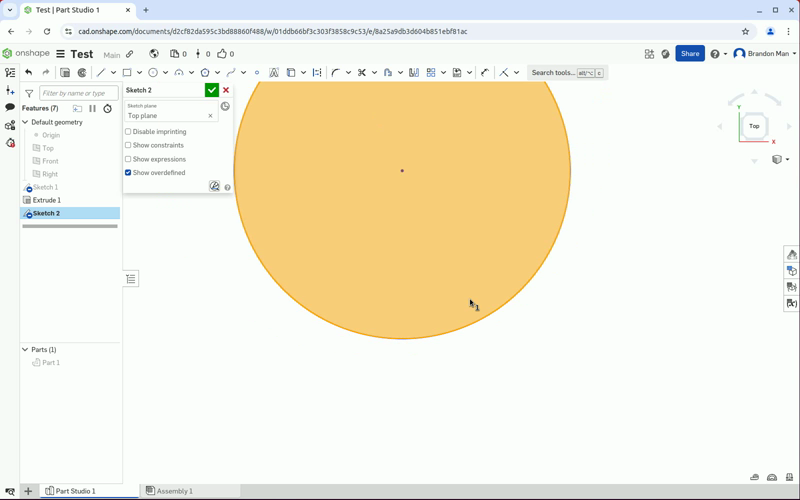
scroll(-6)
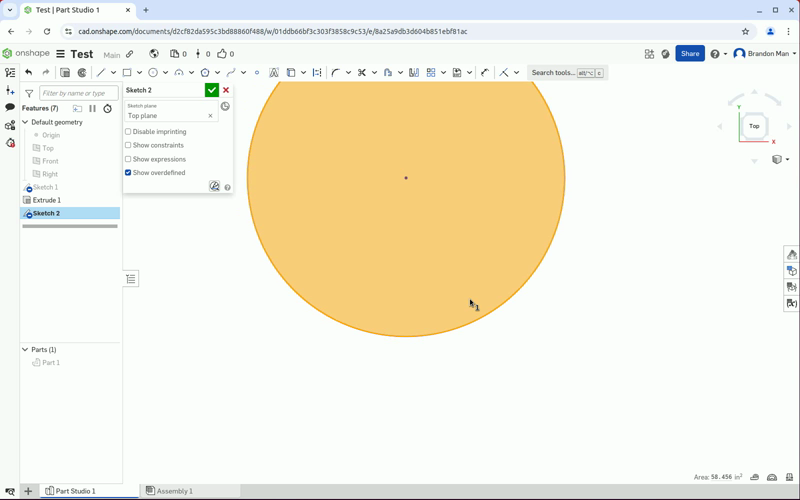
scroll(-6)
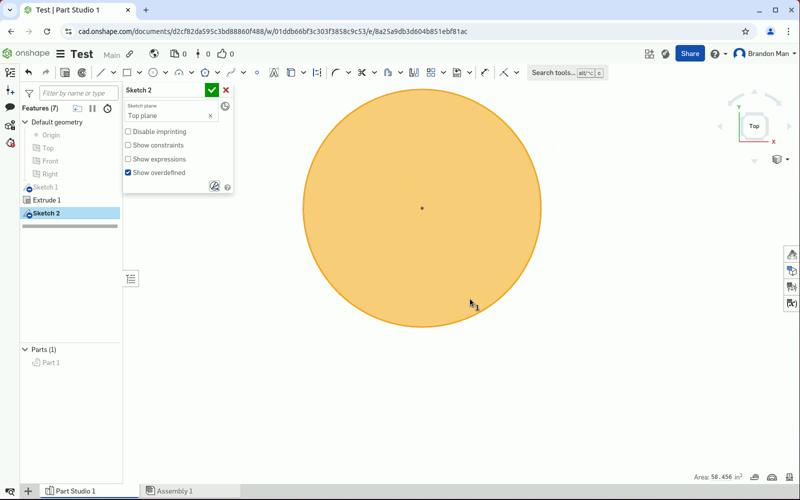
scroll(-6)
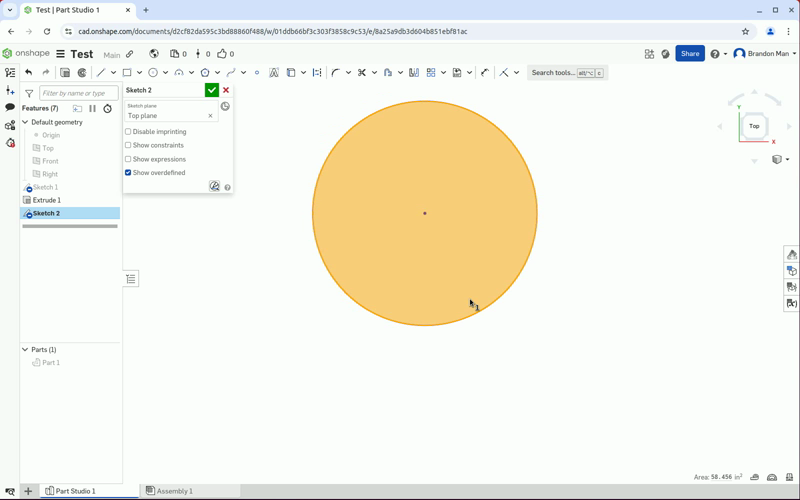
scroll(-6)
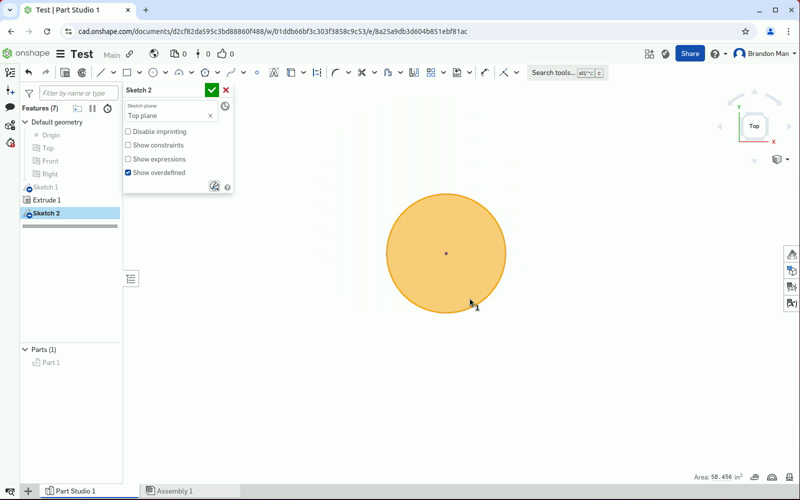
scroll(-6)
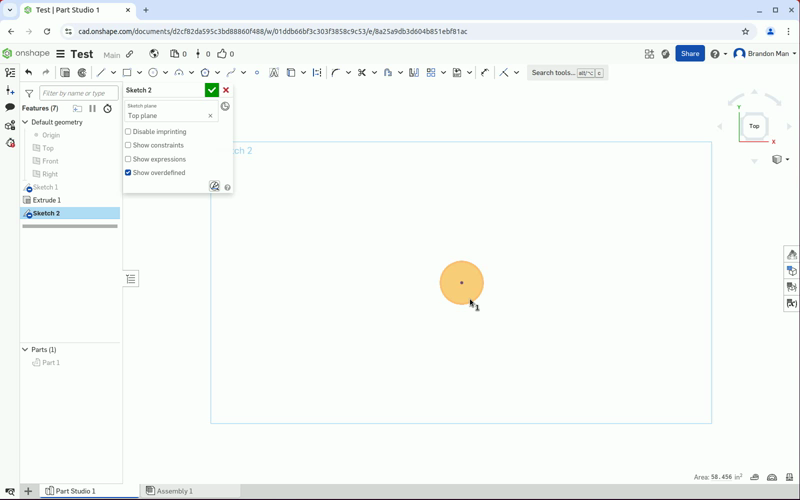
mouse_move(73, 352)
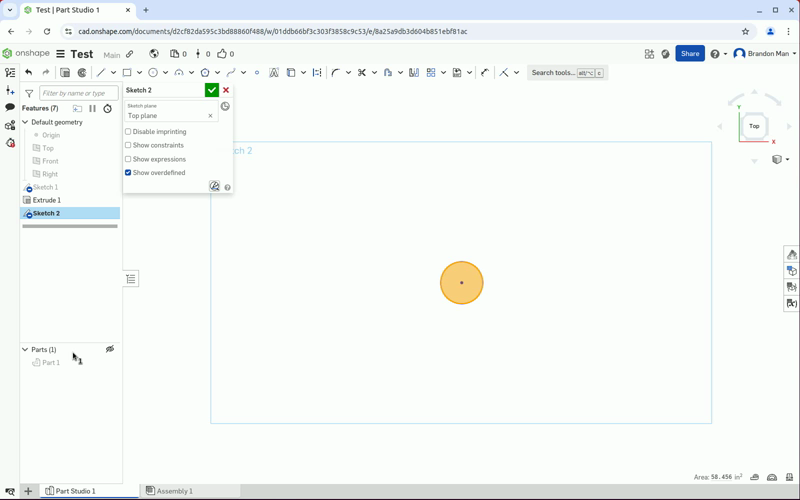
key(shift+y)
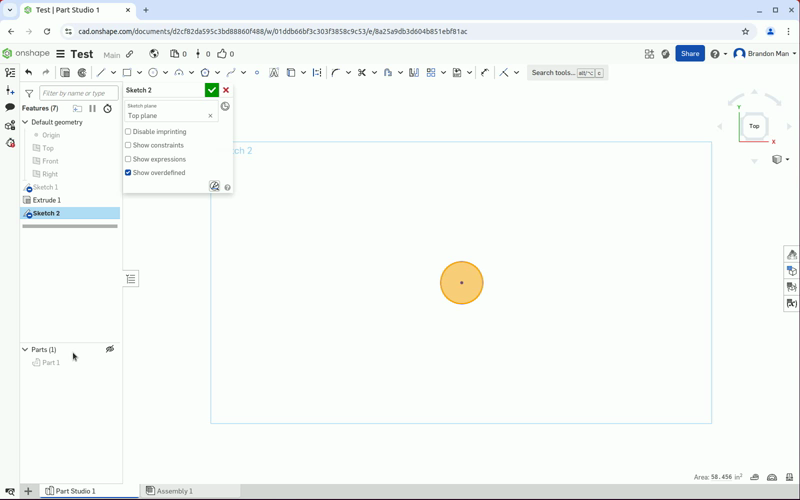
key(shift+e)
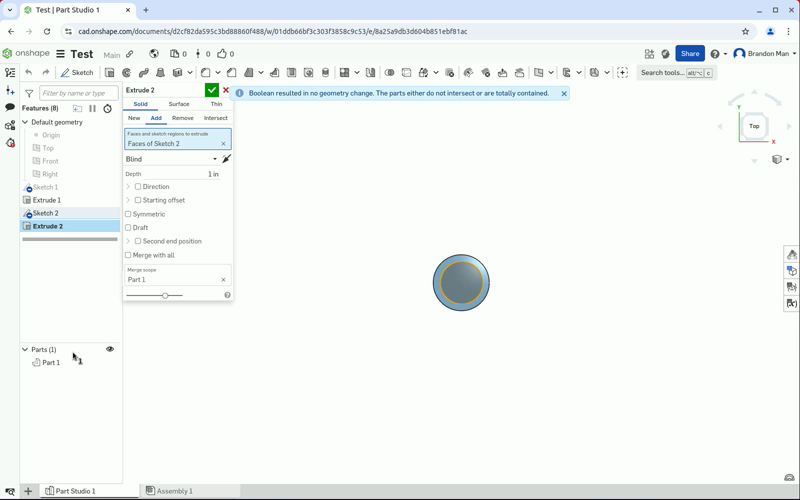
mouse_move(143, 106)
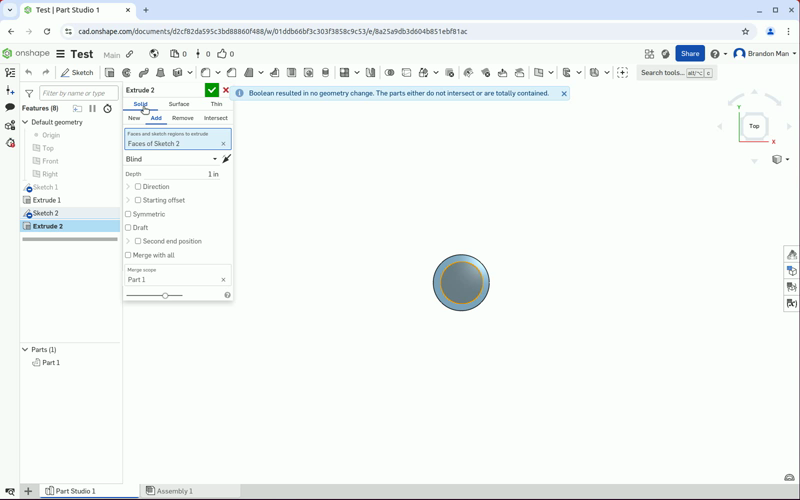
click(143, 106)
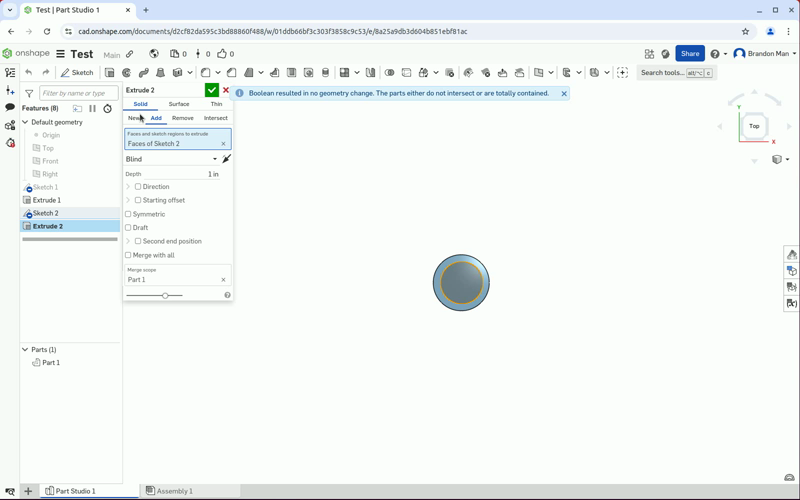
mouse_move(137, 120)
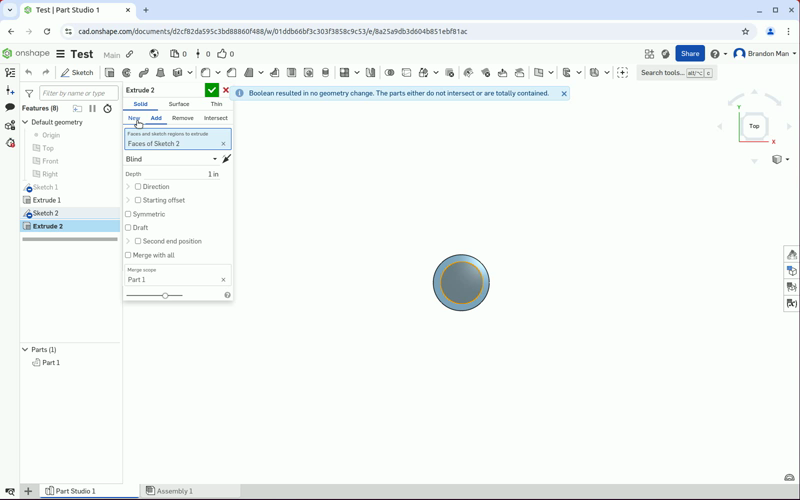
click(137, 120)
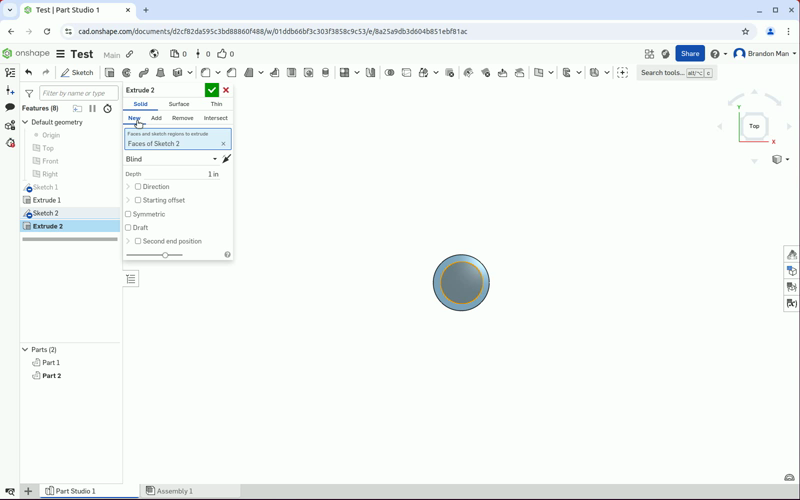
key(tab, 4)
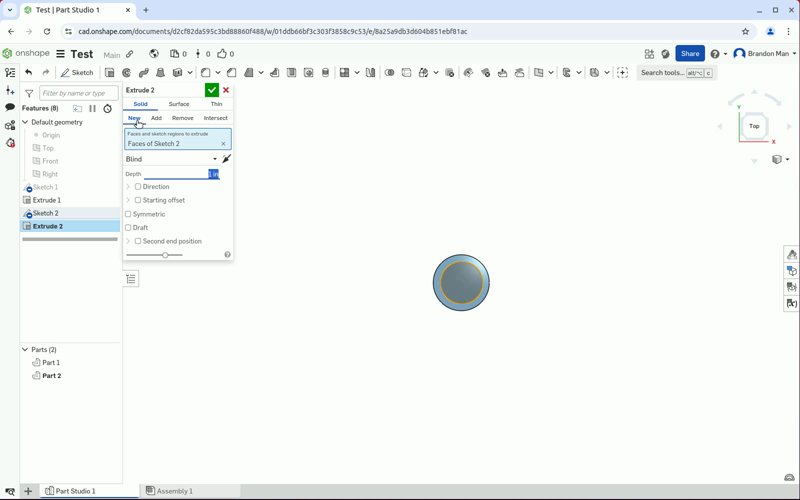
text(23.108)
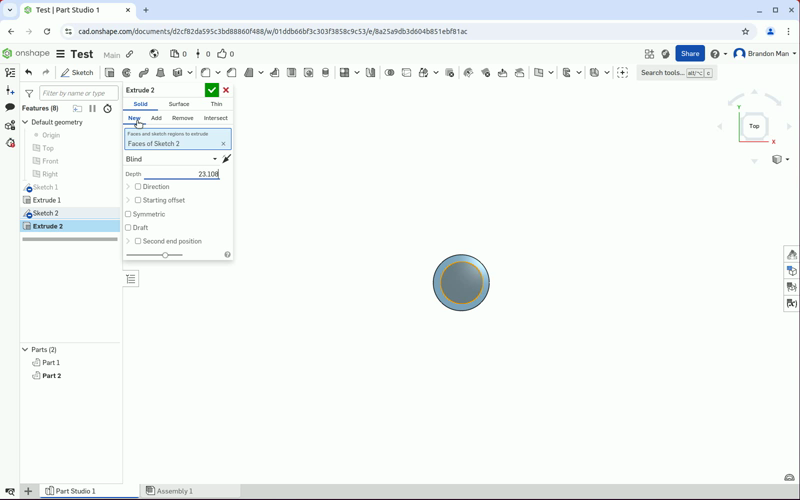
key(enter)
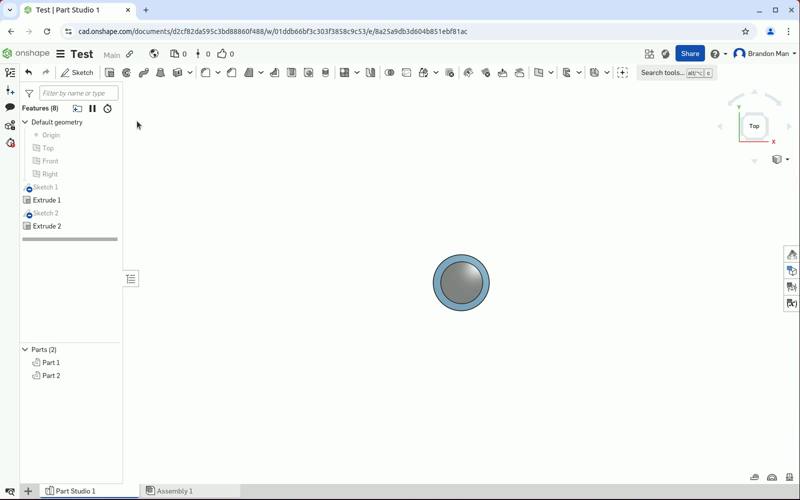
key(shift+h)
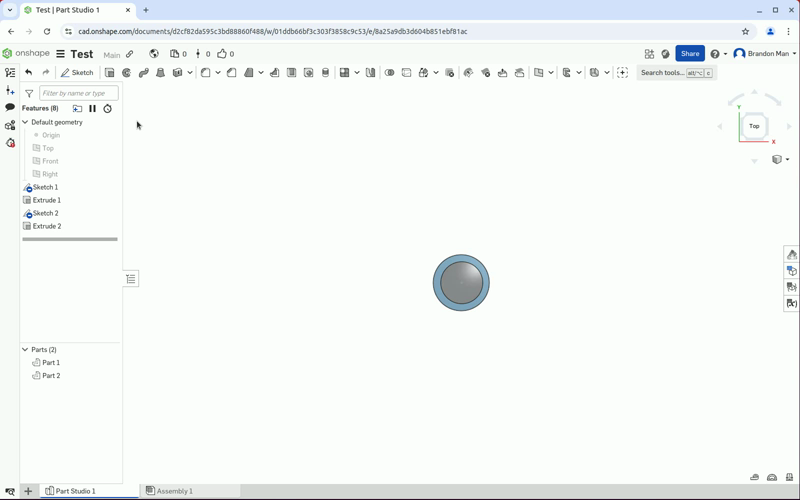
key(shift+h)
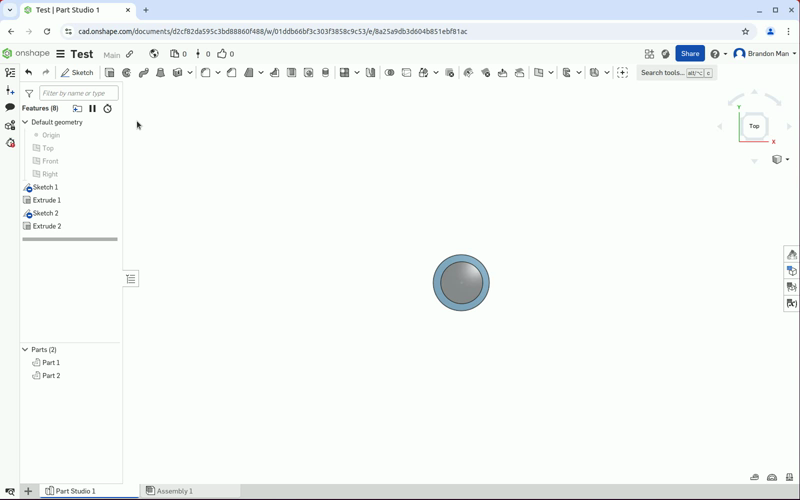
key(shift+7)
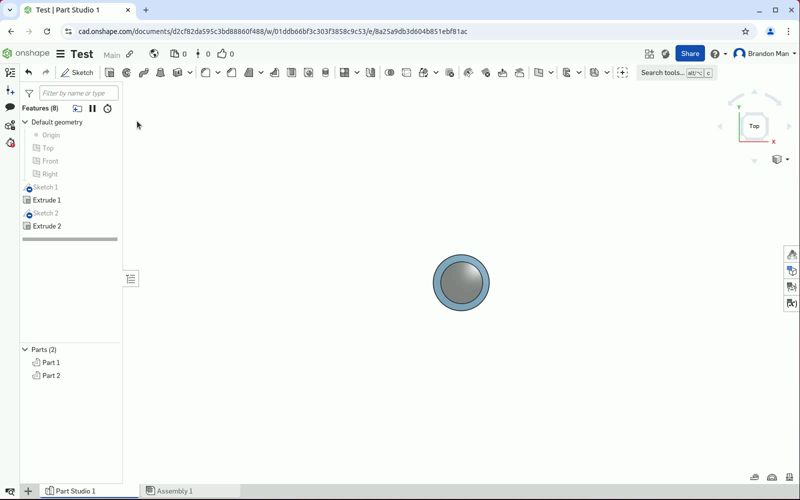
key(up, 3)
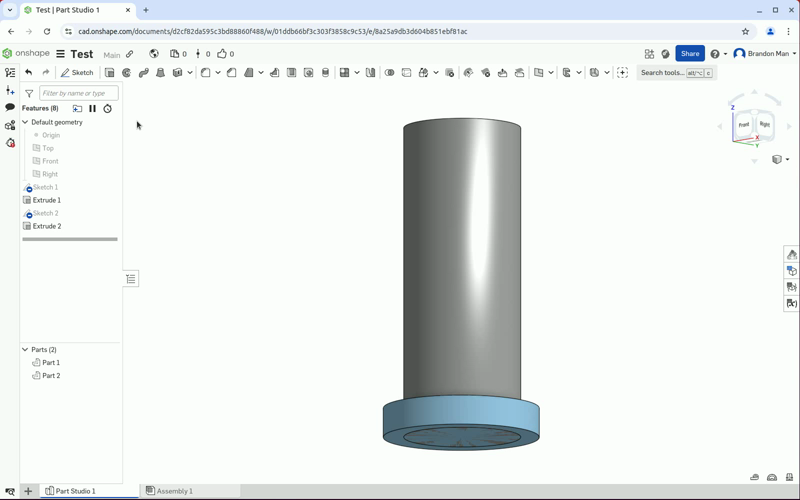
key(left, 3)
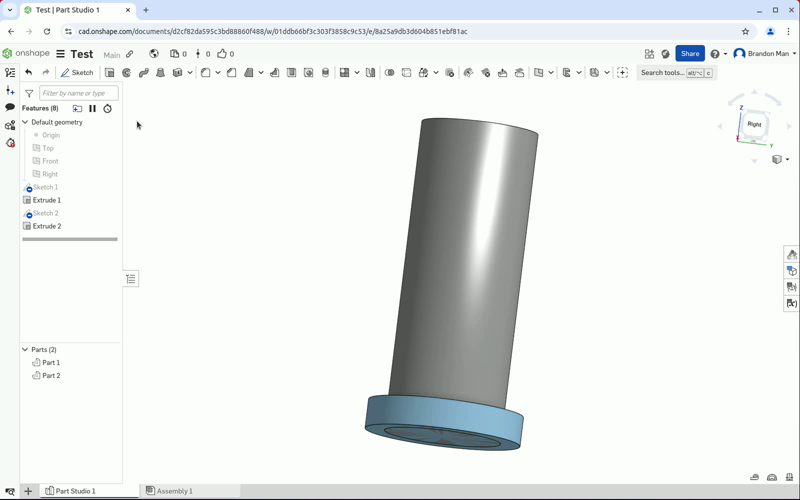
key(right, 3)
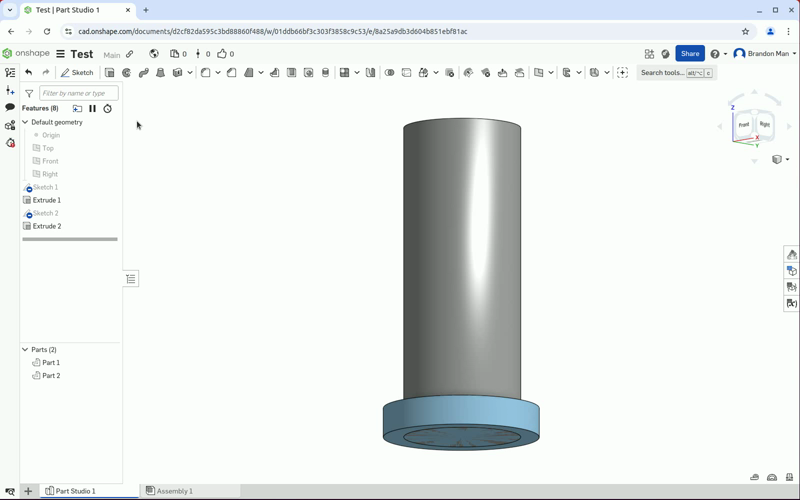
key(down, 3)
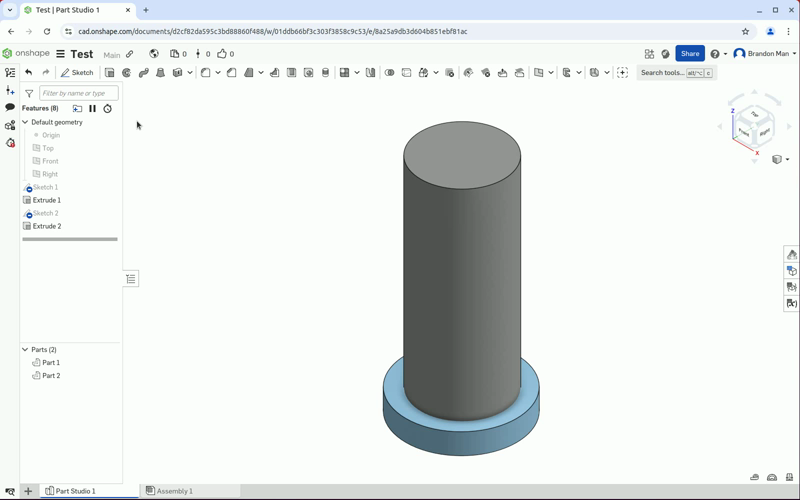
mouse_move(73, 189)
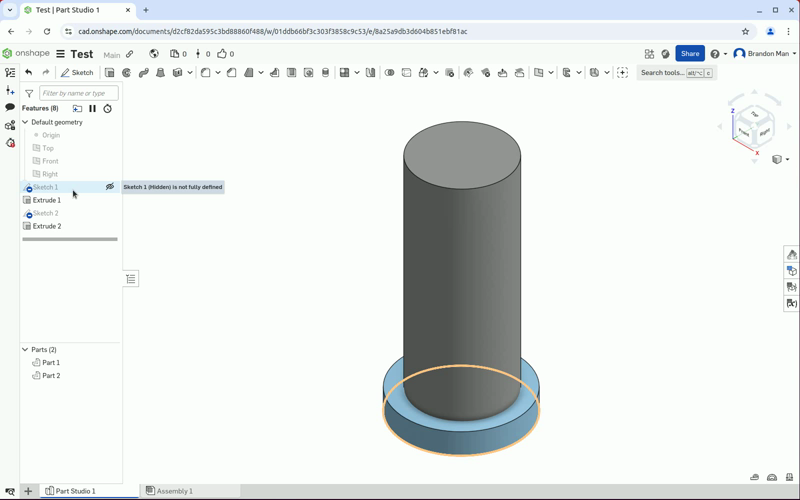
click(73, 189)